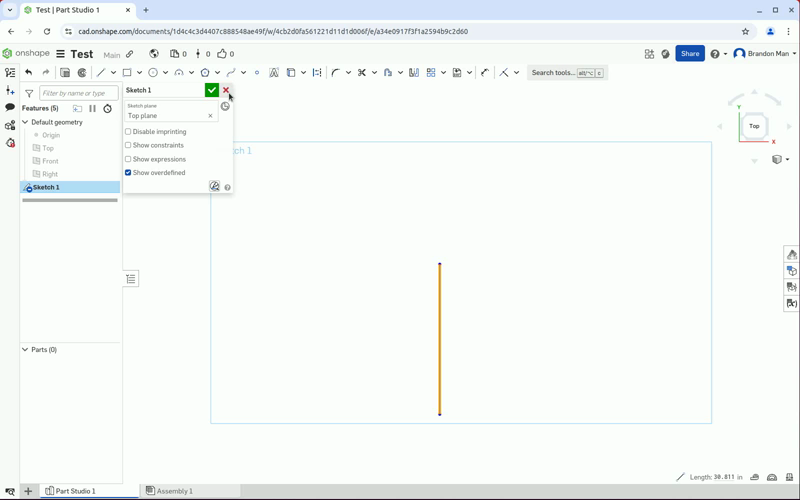
key(shift+h)
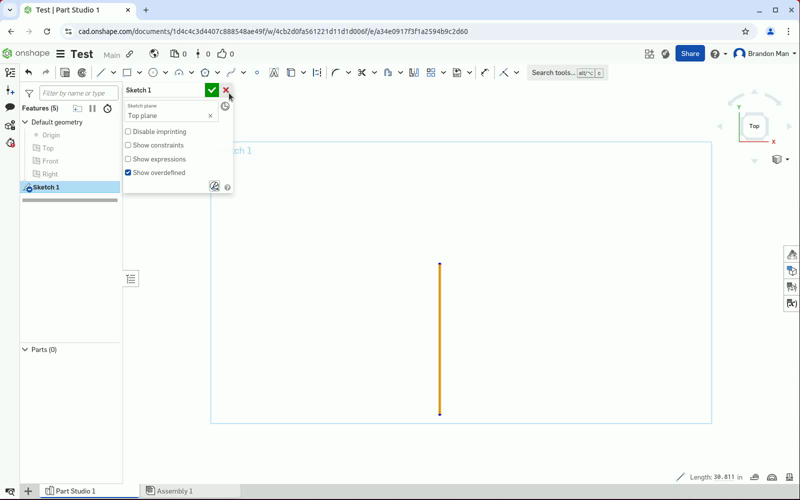
key(shift+s)
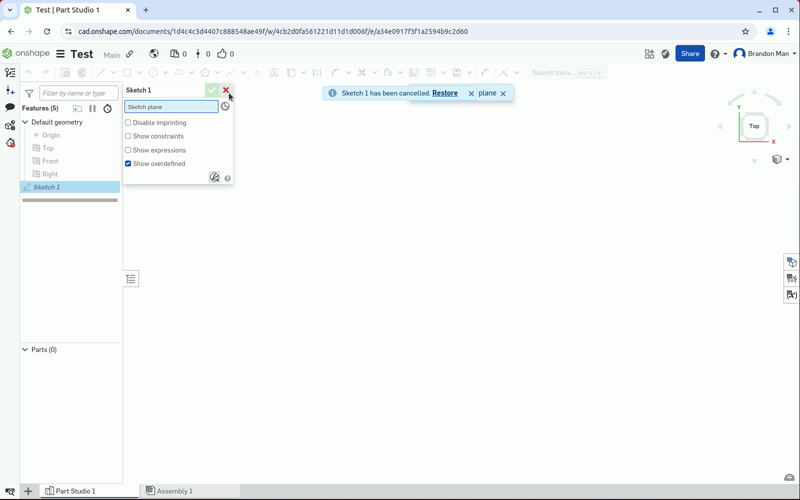
mouse_move(73, 150)
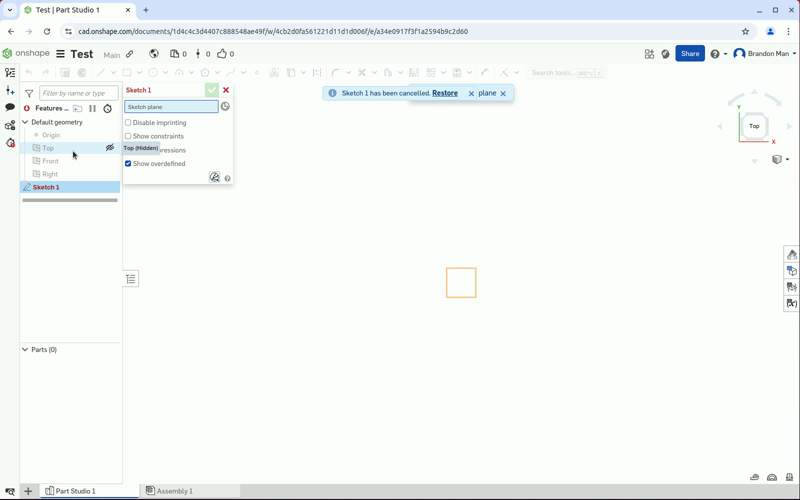
click(73, 150)
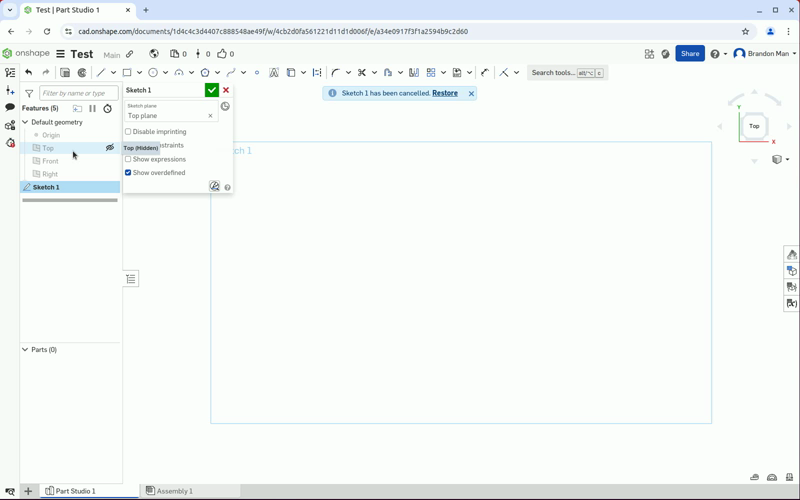
mouse_move(73, 352)
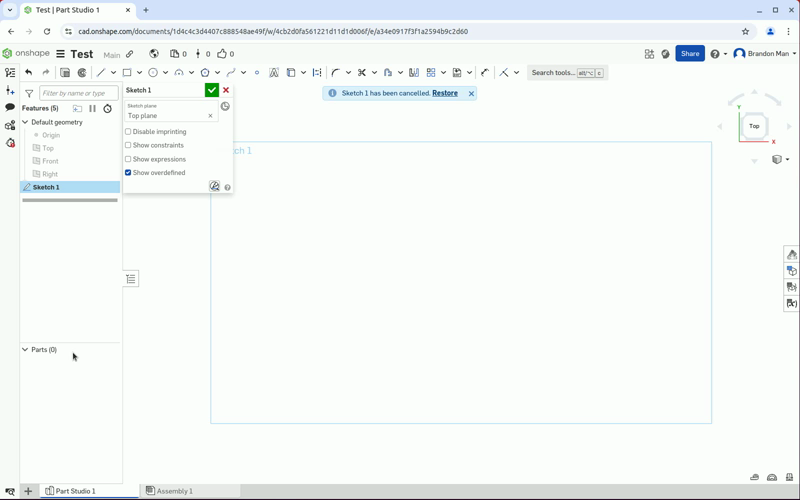
key(y)
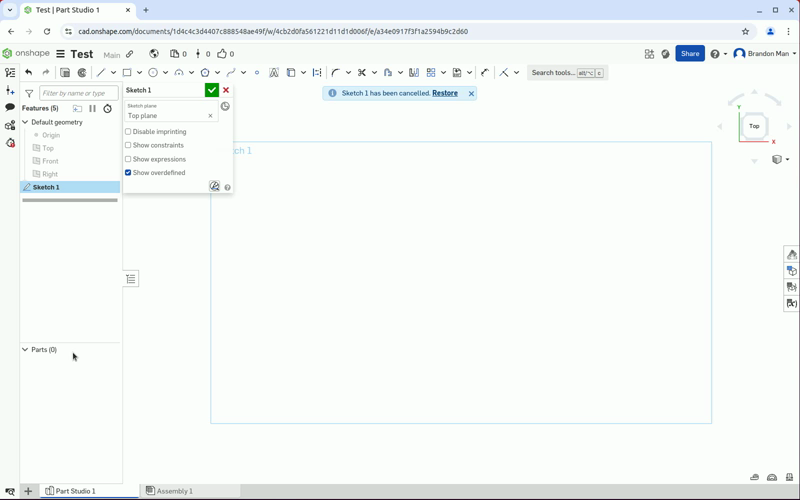
key(c)
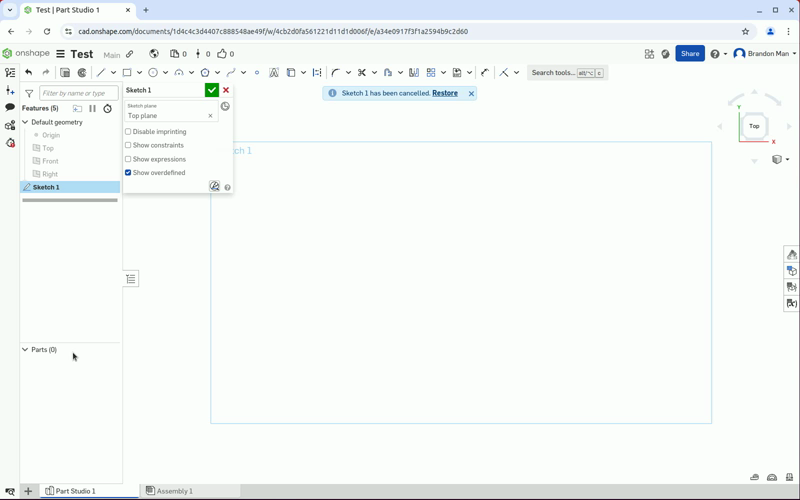
key_down(shift)
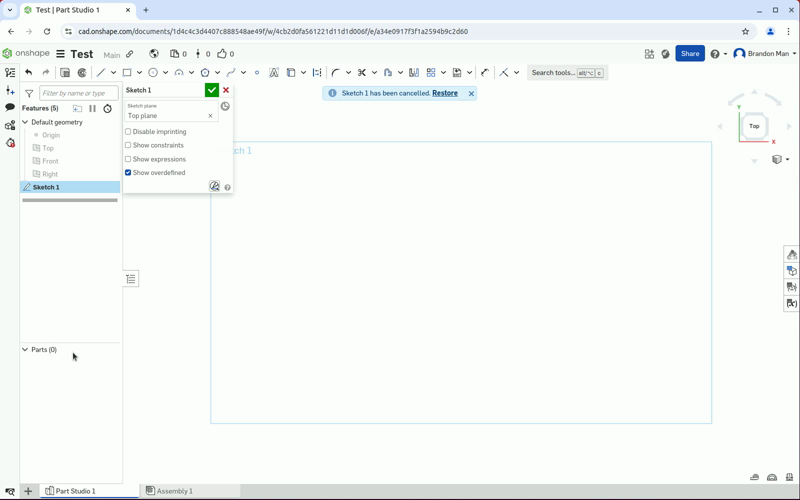
mouse_move(461, 282)
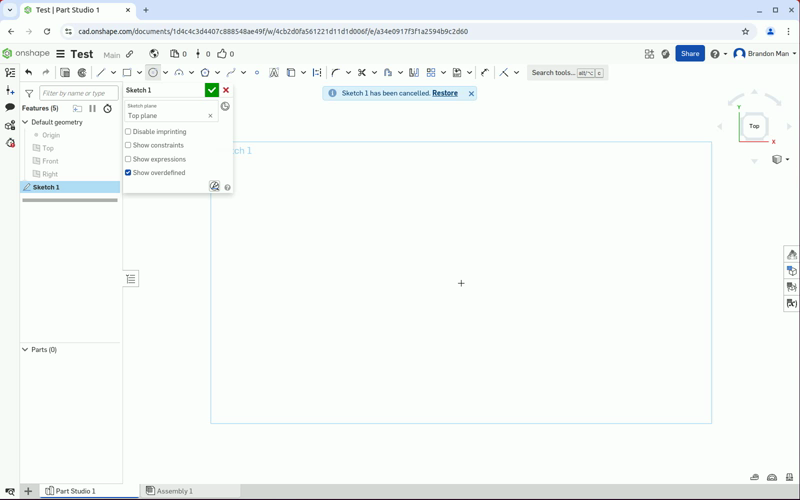
click(461, 282)
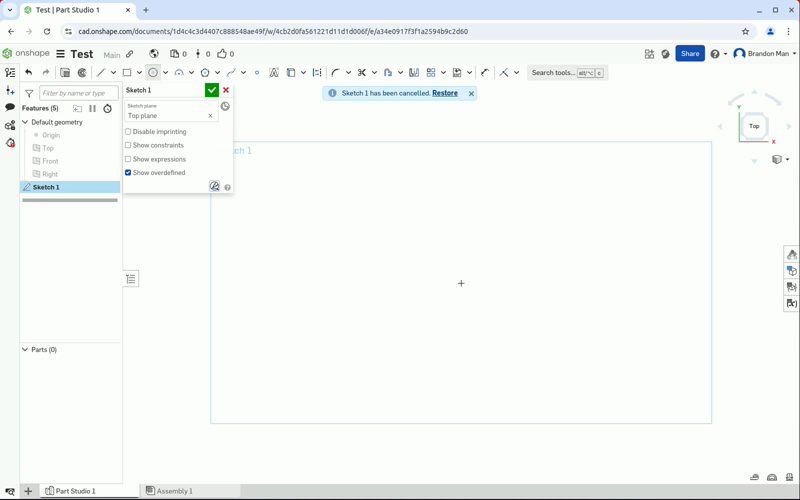
key_up(shift)
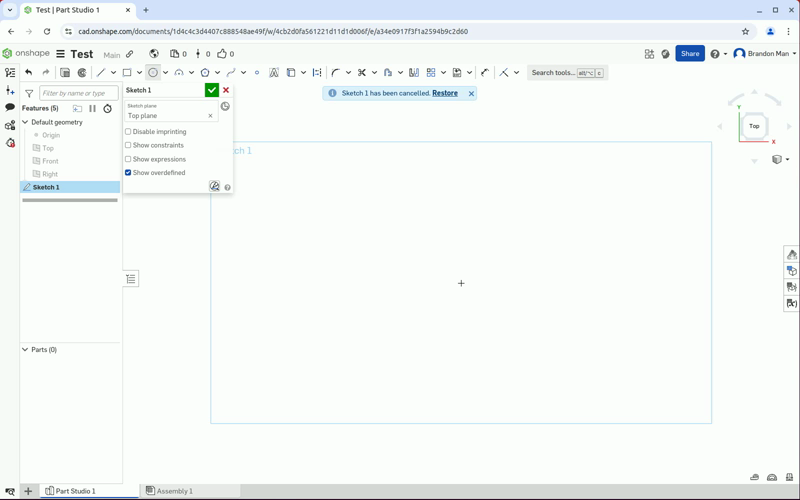
mouse_move(574, 282)
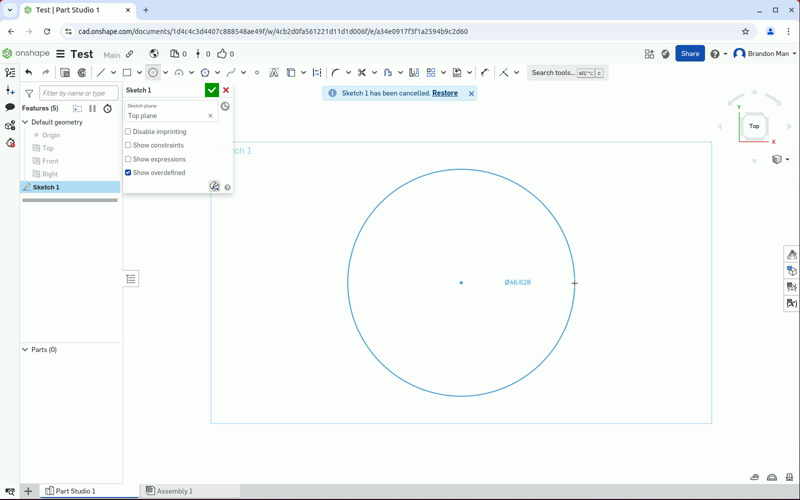
click(574, 282)
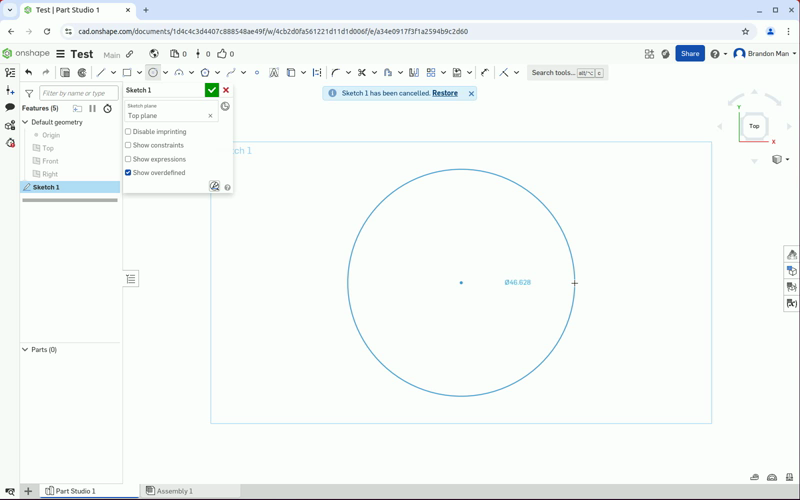
key(esc)
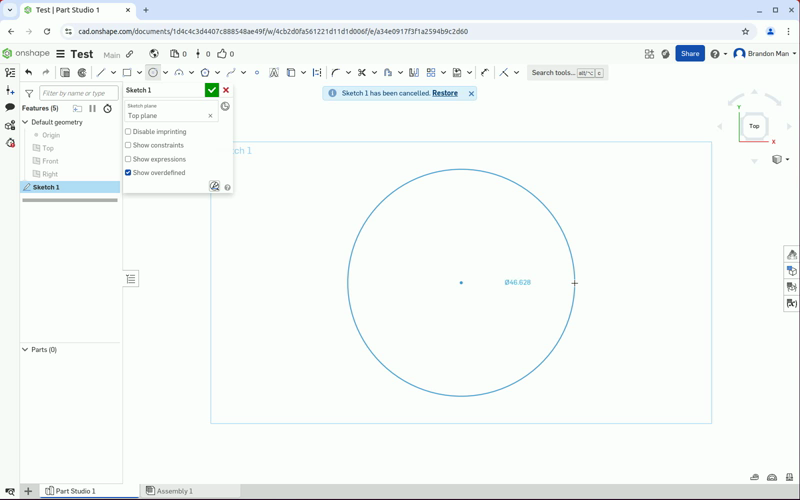
mouse_move(535, 285)
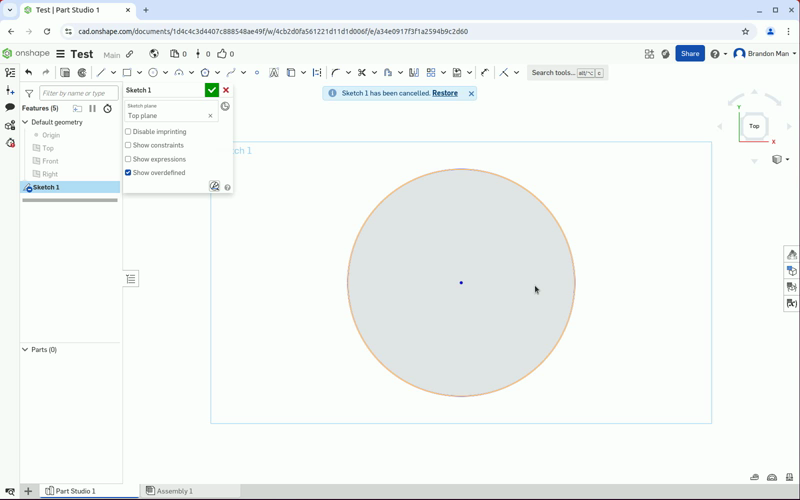
click(535, 285)
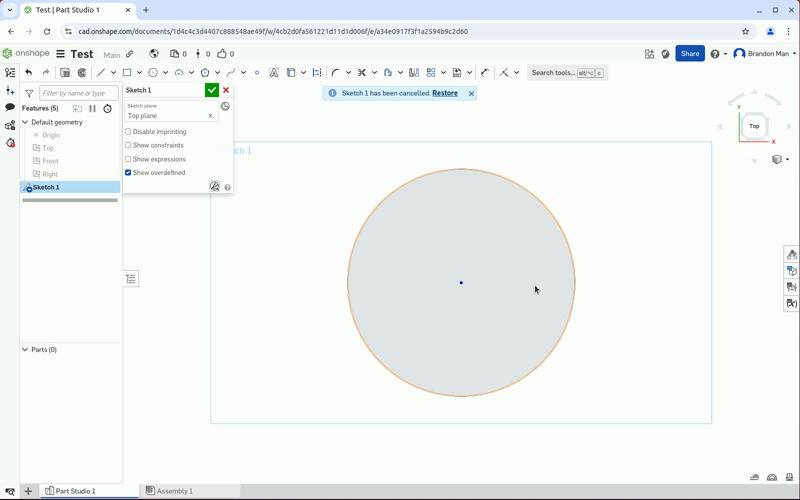
mouse_move(73, 352)
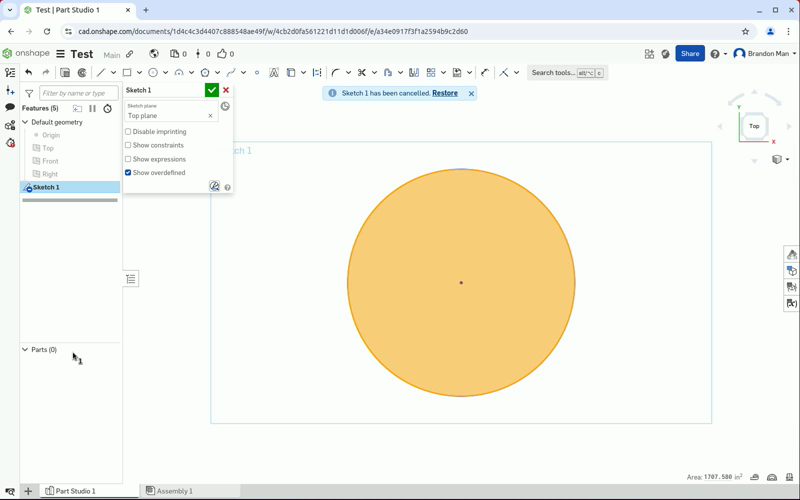
key(shift+y)
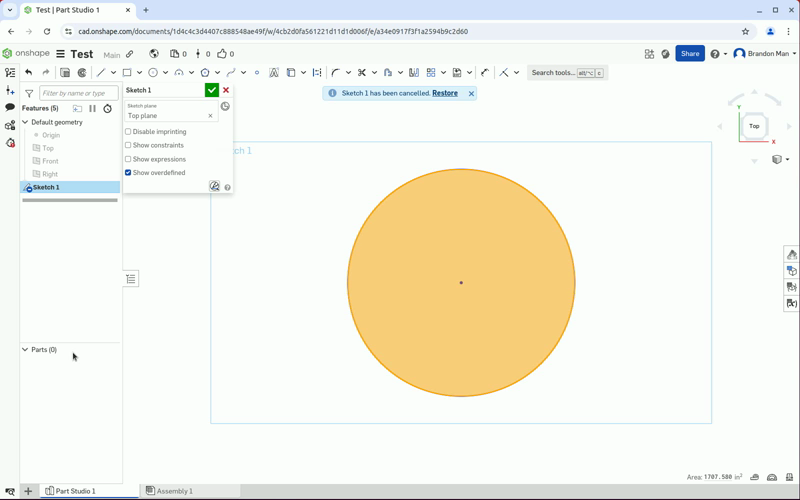
key(shift+e)
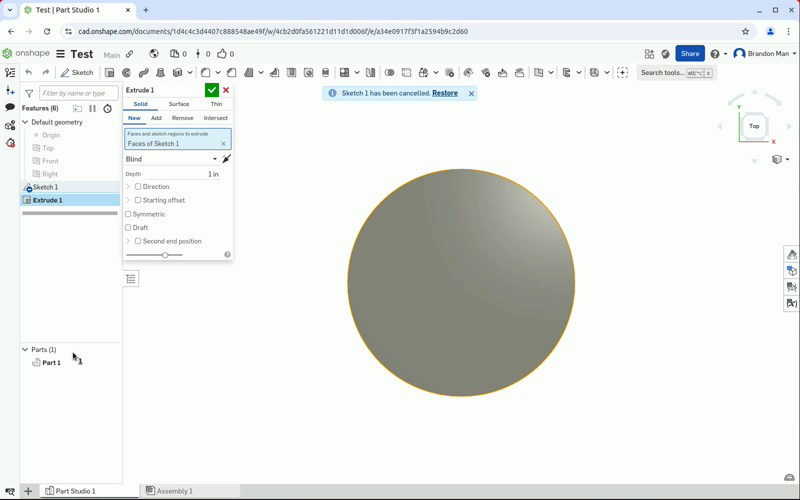
mouse_move(143, 106)
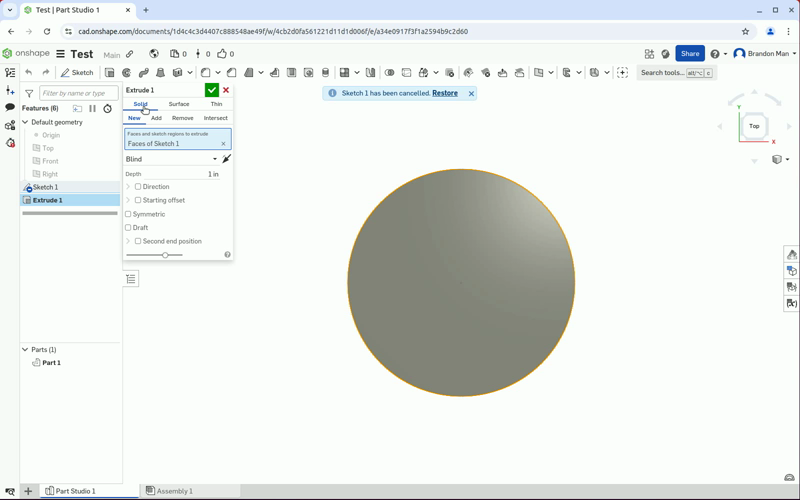
click(143, 106)
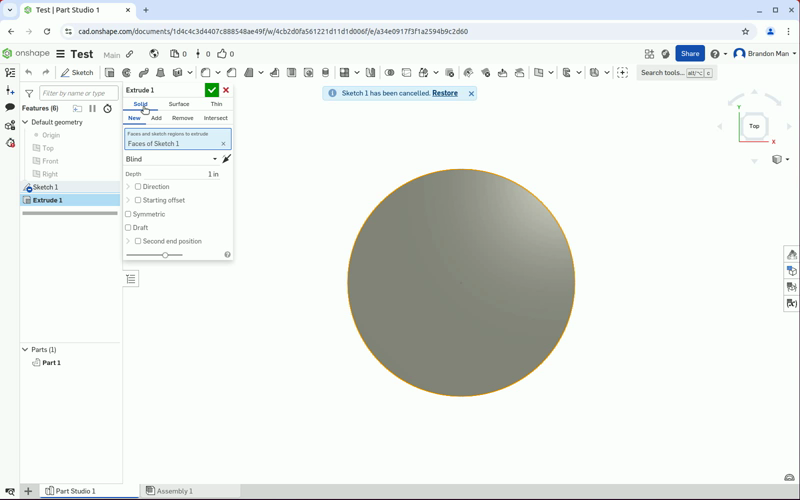
mouse_move(137, 120)
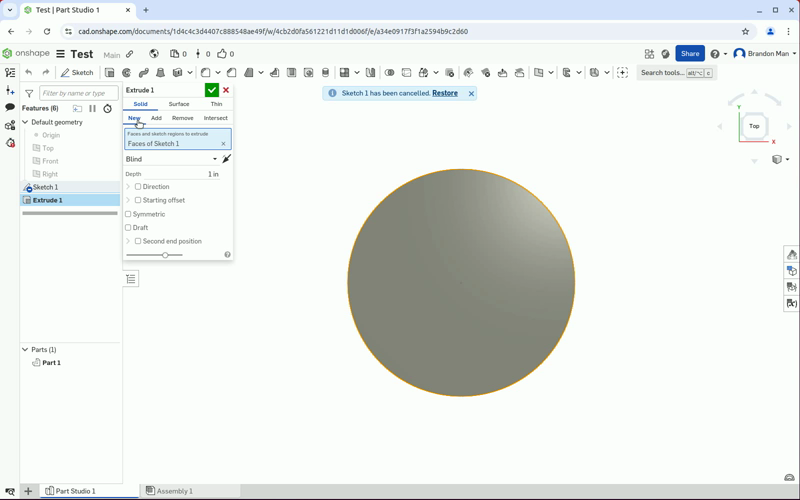
click(137, 120)
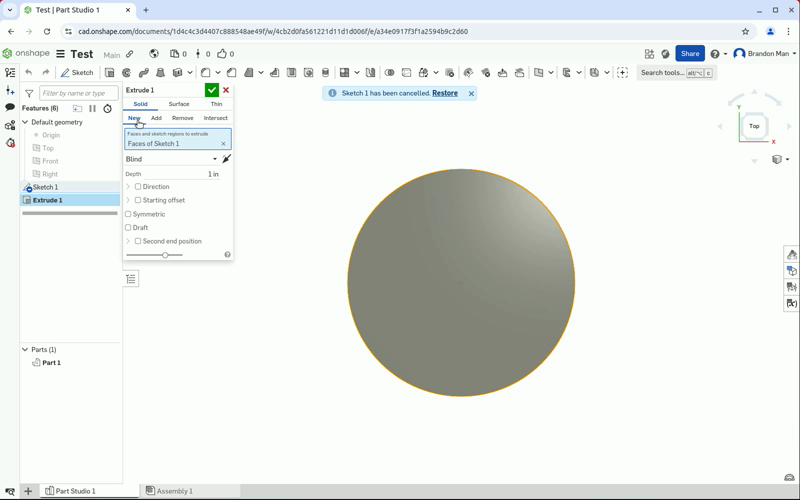
key(tab, 4)
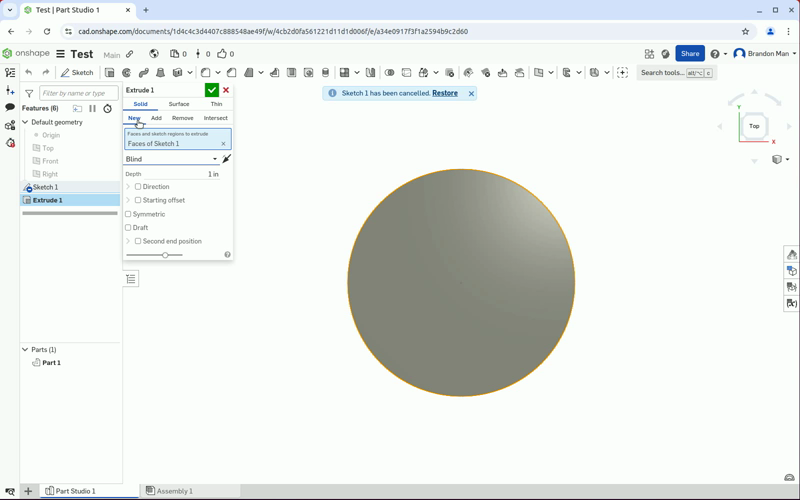
text(28.163)
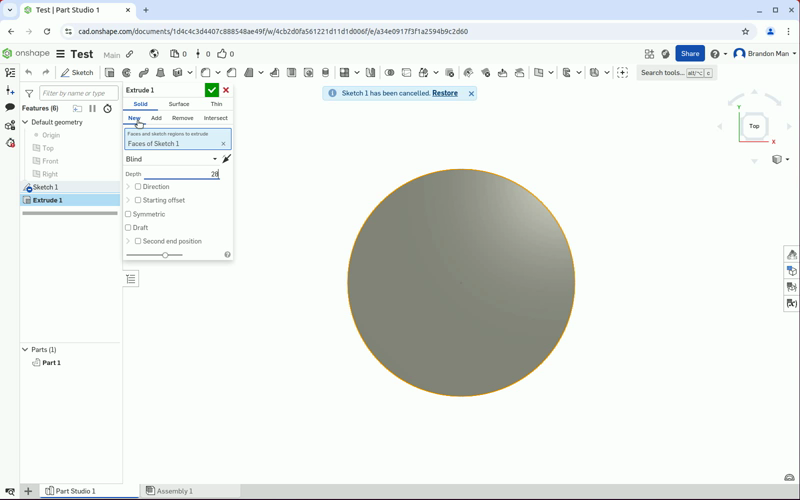
key(enter)
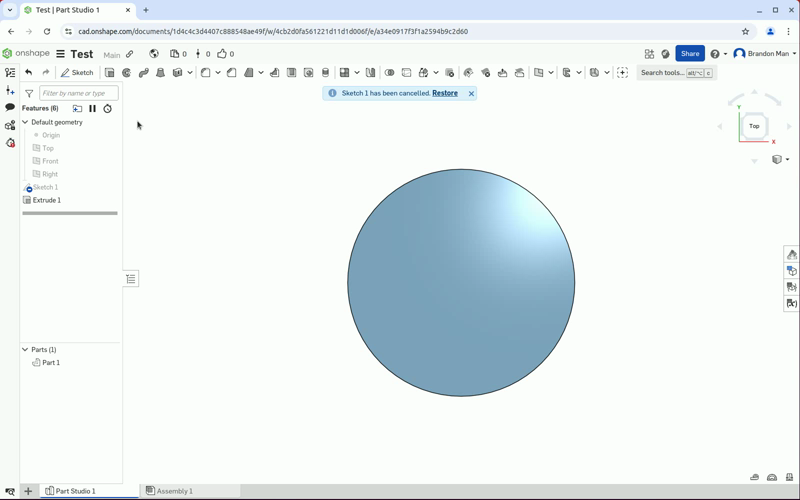
key(shift+h)
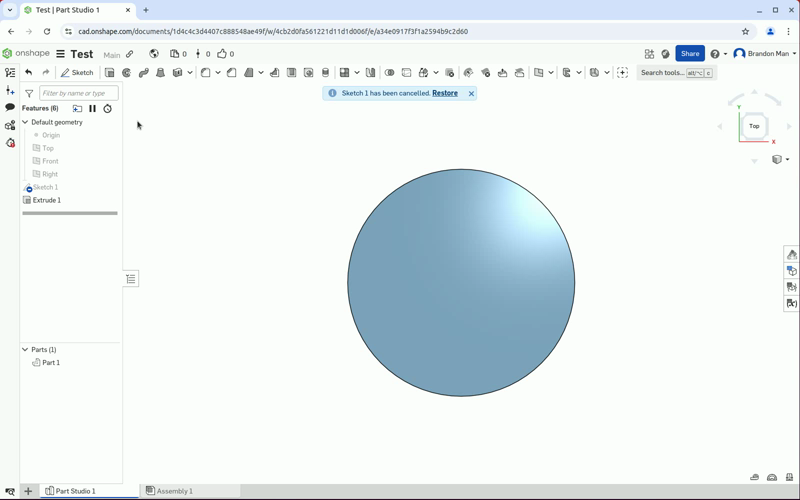
key(shift+h)
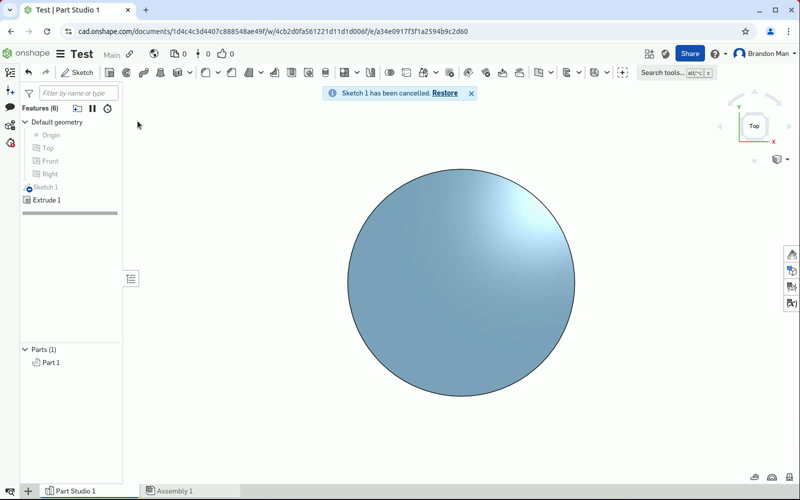
mouse_move(73, 189)
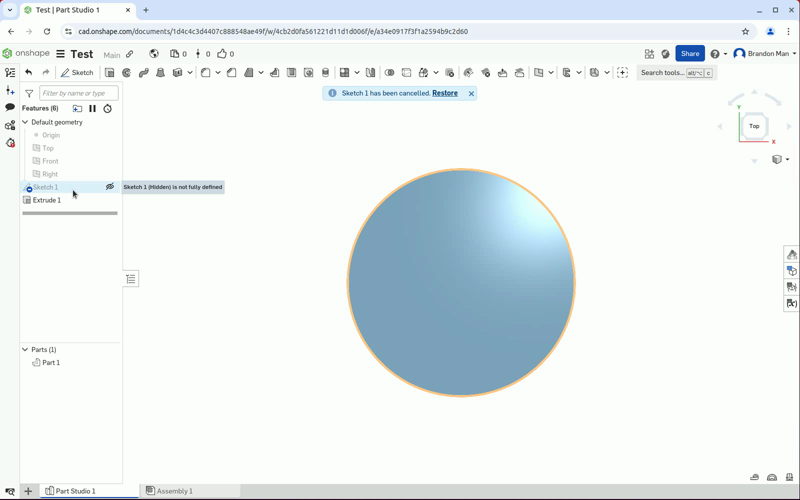
click(73, 189)
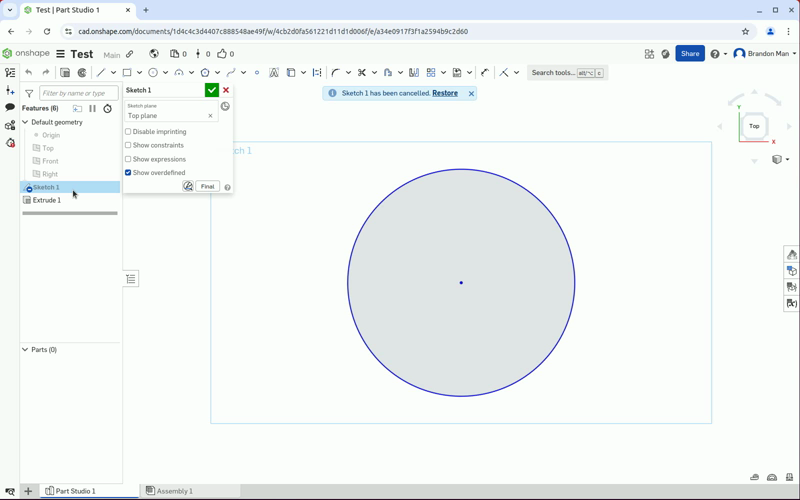
mouse_move(229, 92)
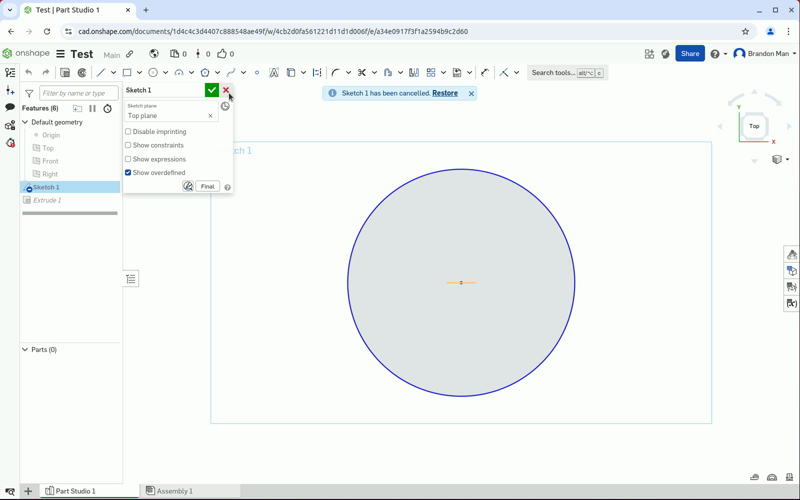
click(229, 92)
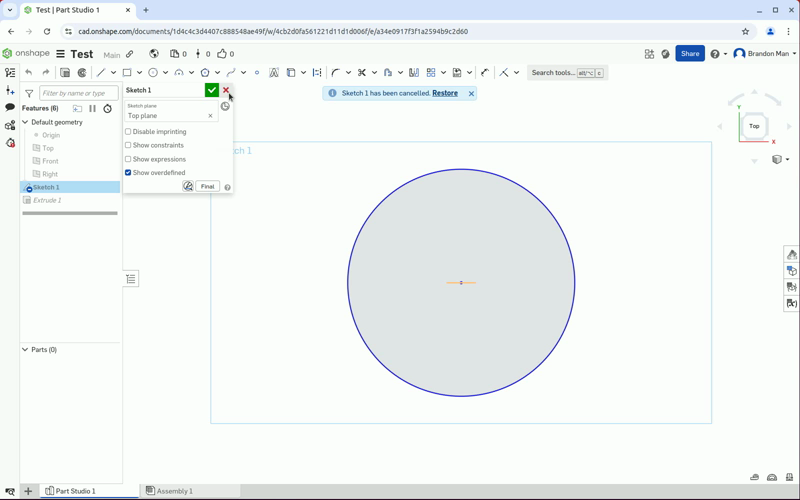
key(shift+s)
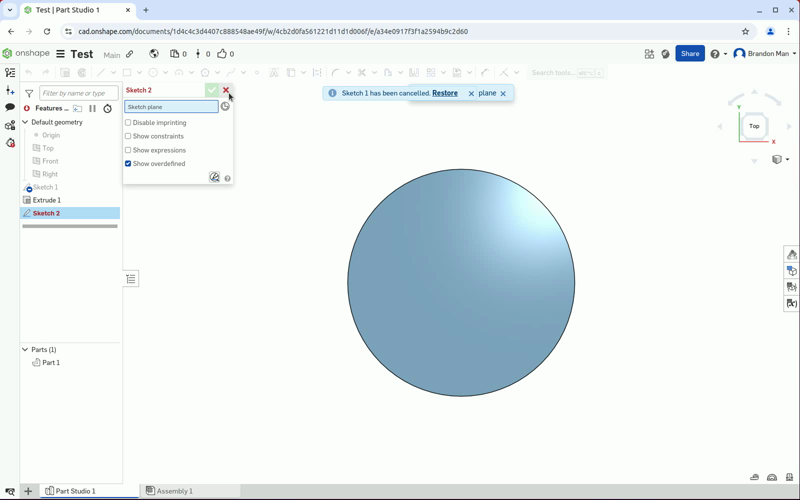
mouse_move(73, 150)
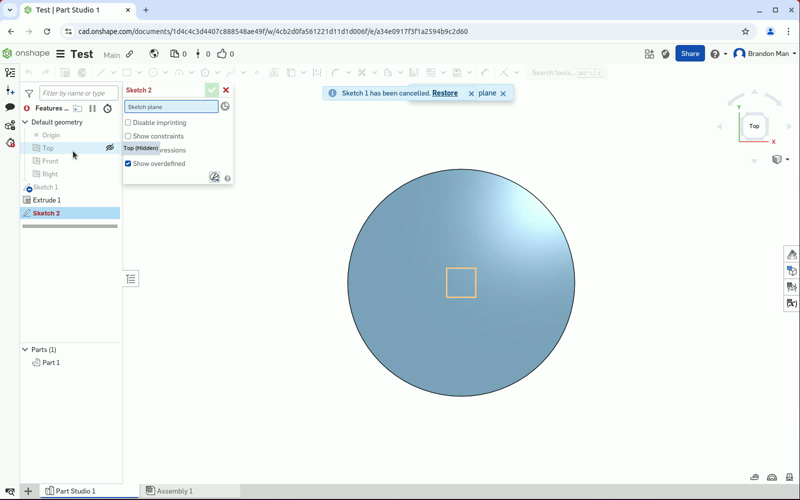
click(73, 150)
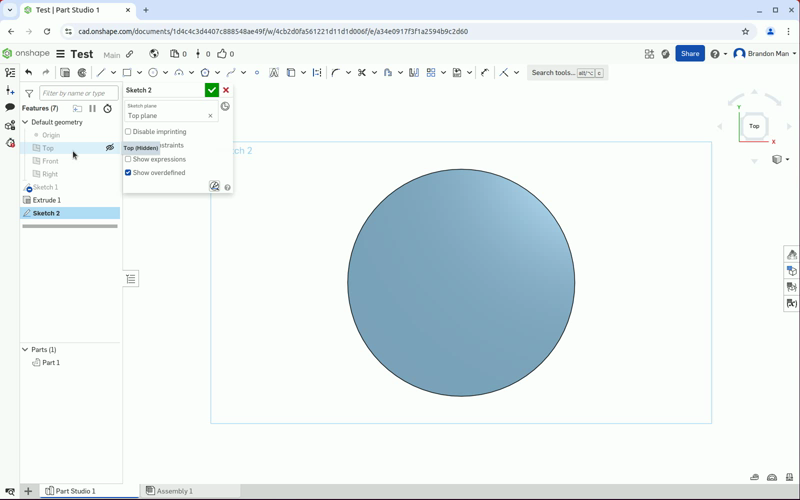
mouse_move(73, 352)
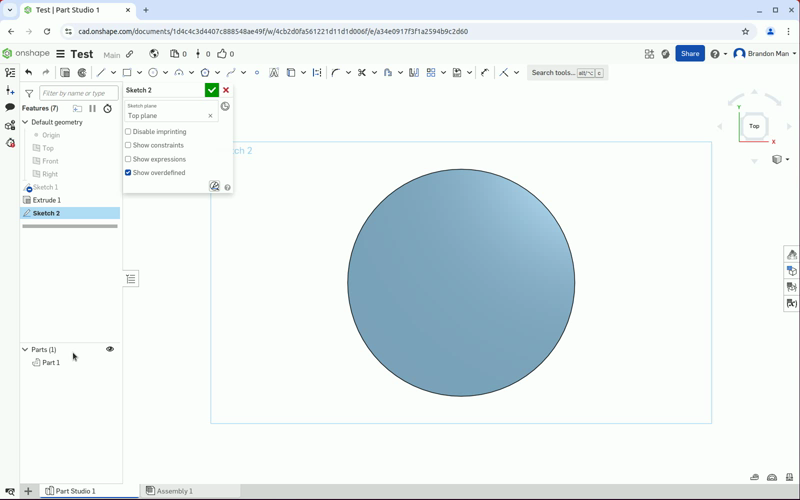
key(y)
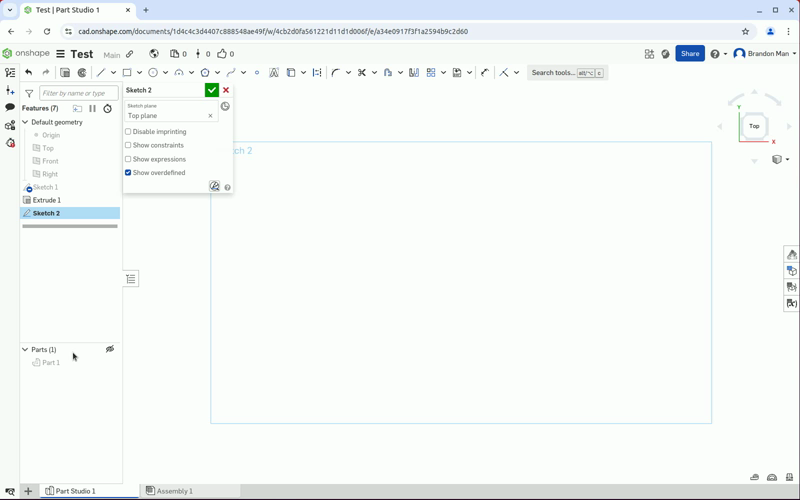
key(c)
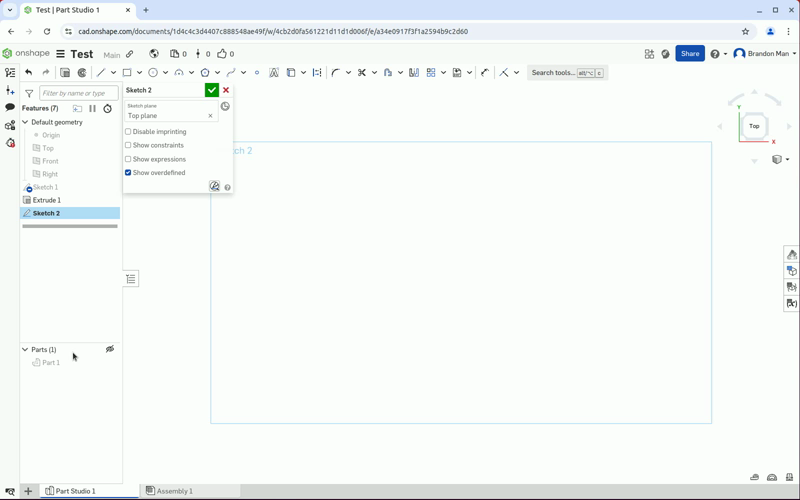
key_down(shift)
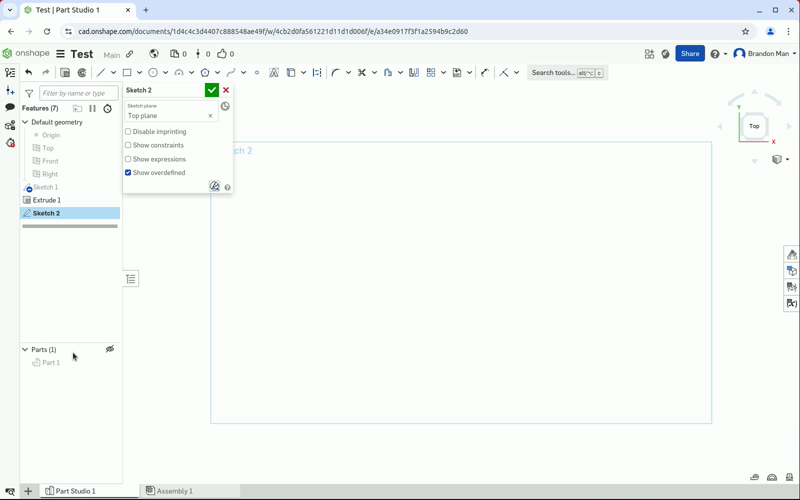
mouse_move(399, 255)
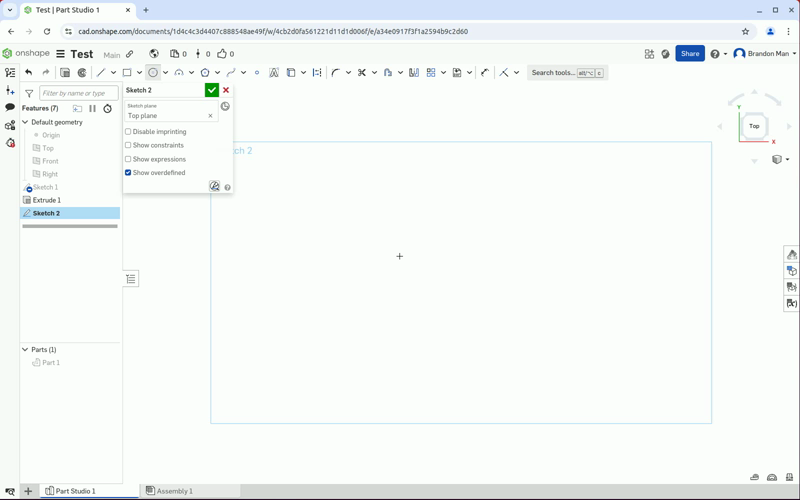
click(399, 255)
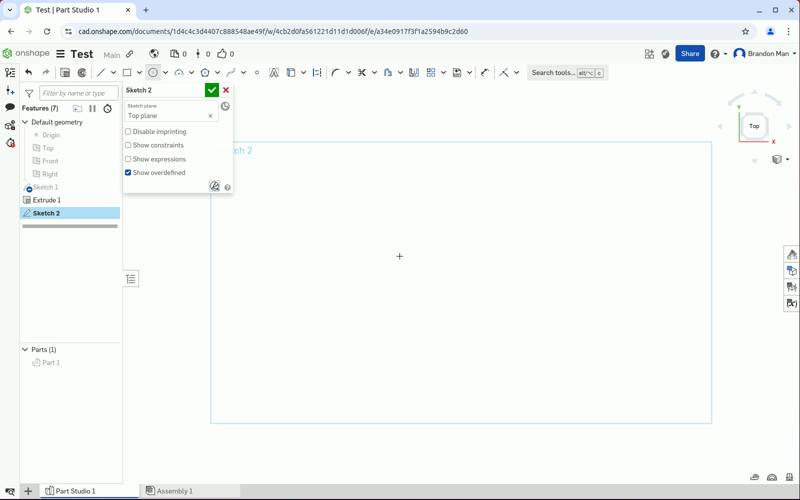
key_up(shift)
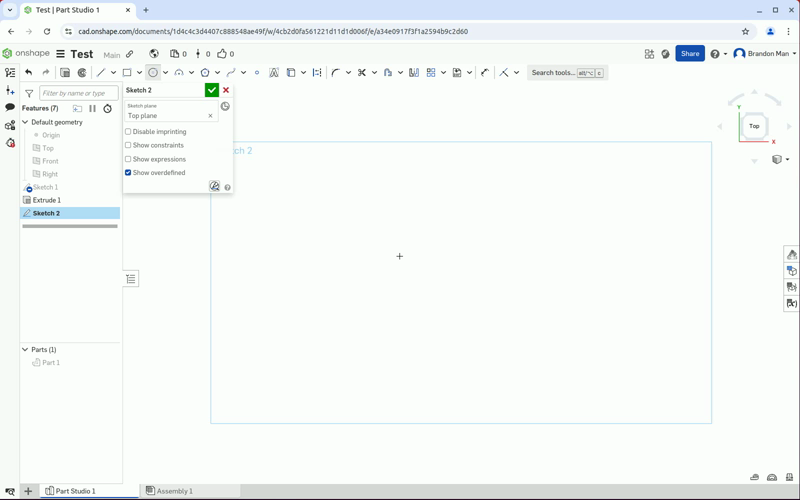
mouse_move(410, 255)
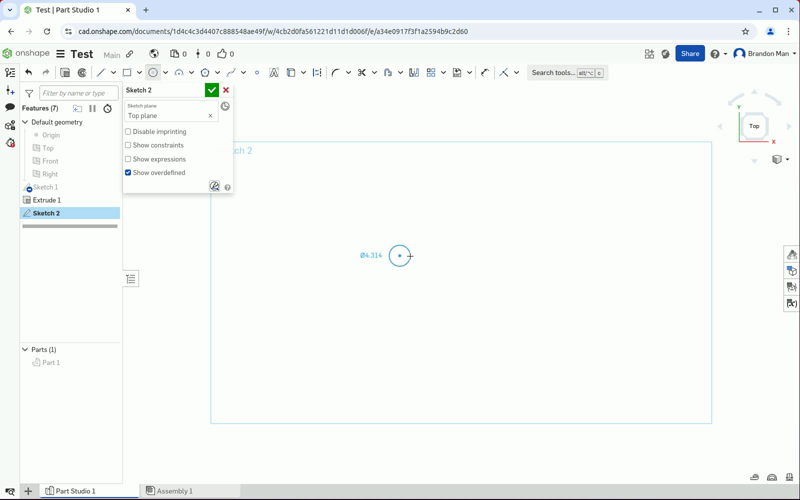
click(410, 255)
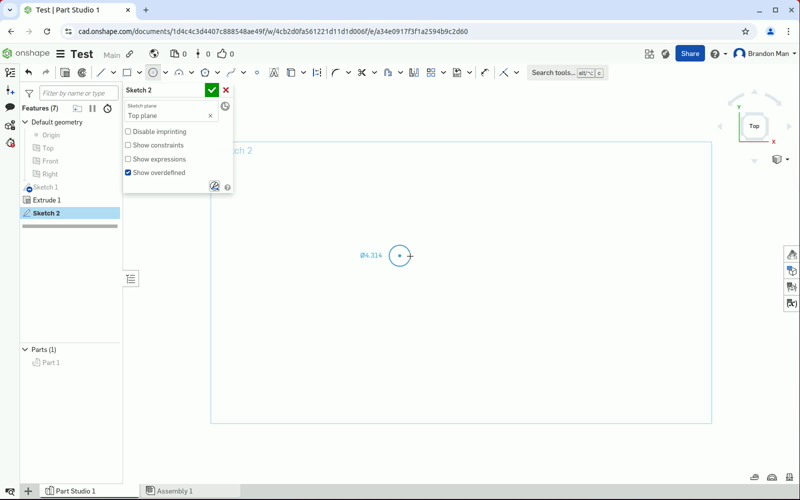
key(esc)
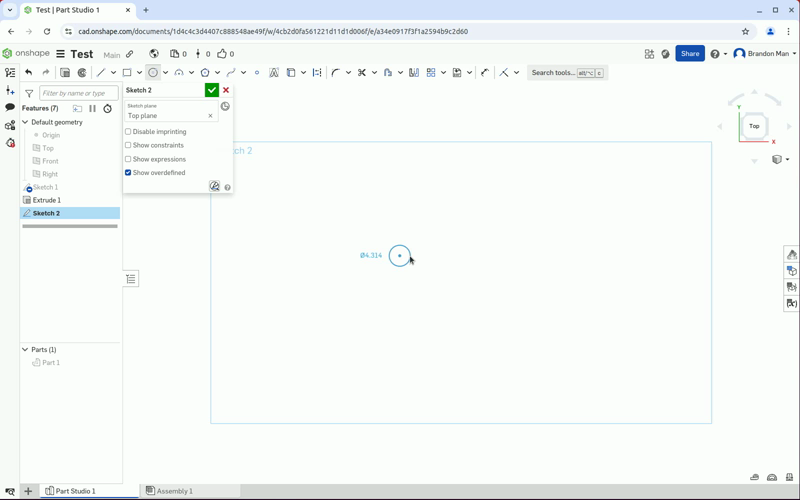
mouse_move(402, 255)
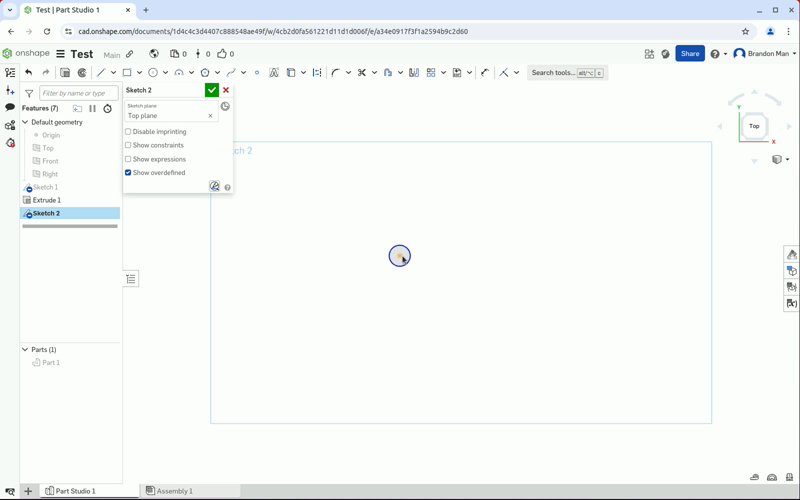
scroll(6)
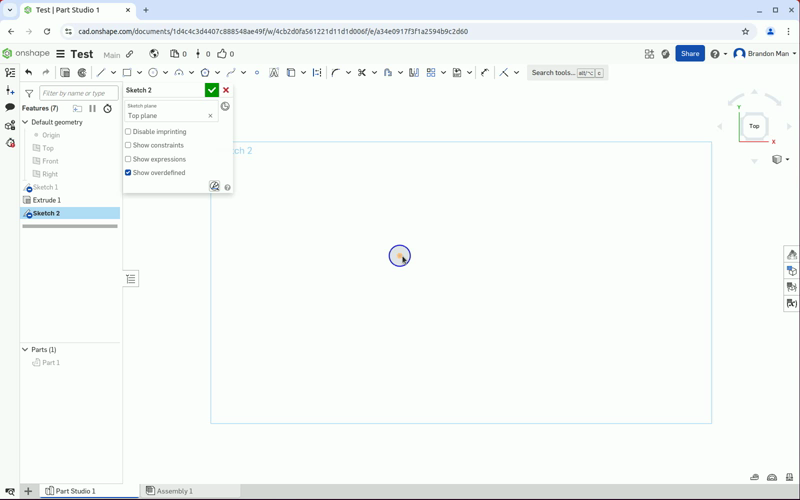
scroll(6)
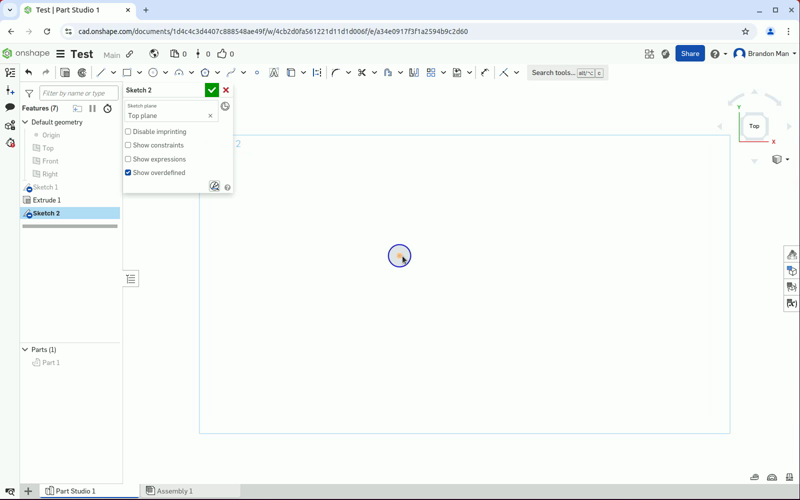
scroll(6)
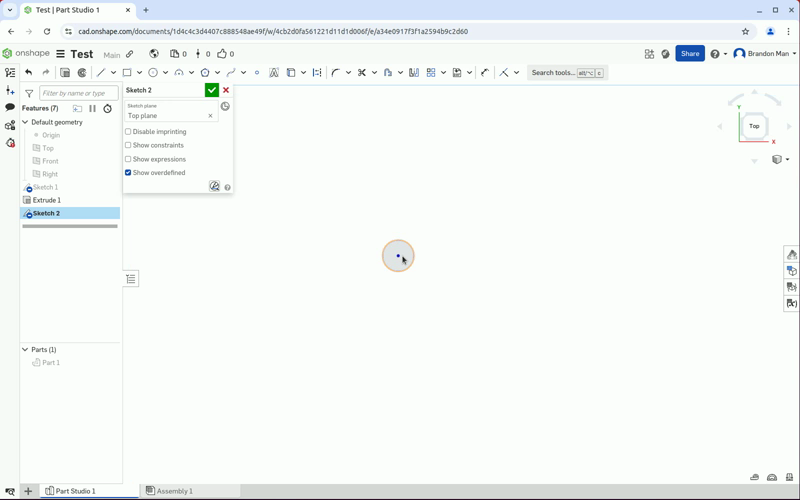
scroll(6)
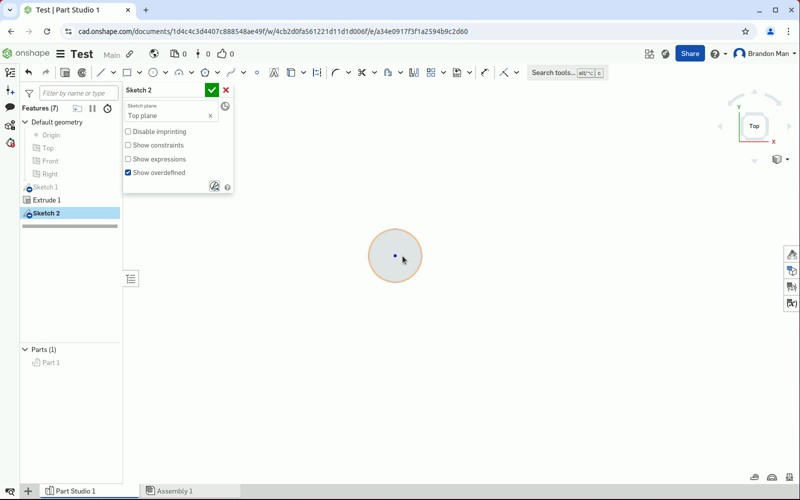
scroll(6)
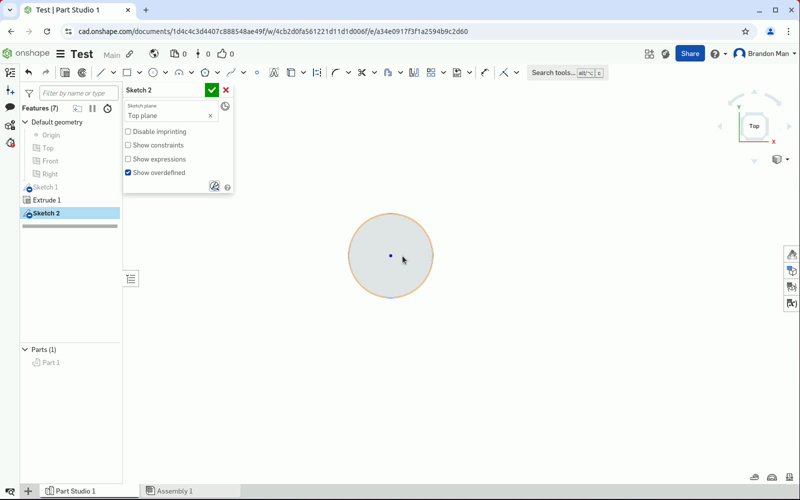
scroll(6)
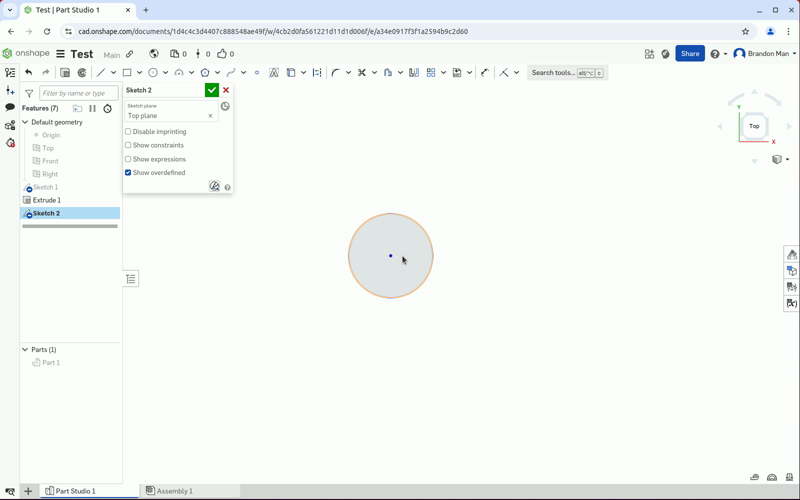
scroll(6)
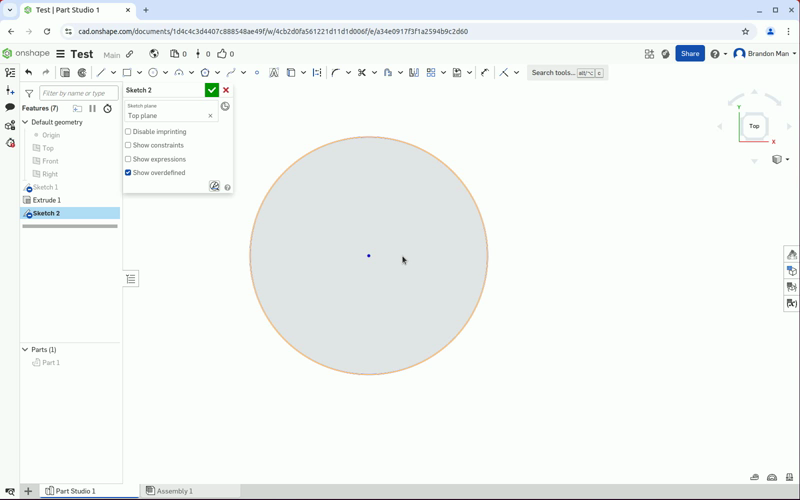
click(402, 255)
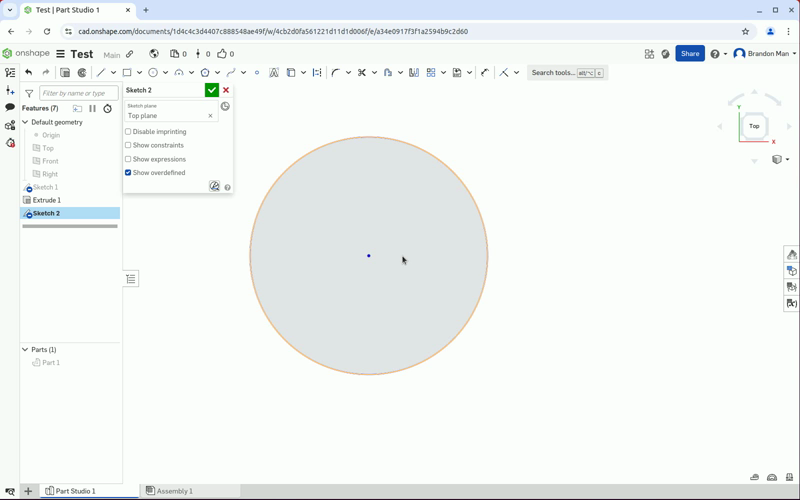
scroll(-6)
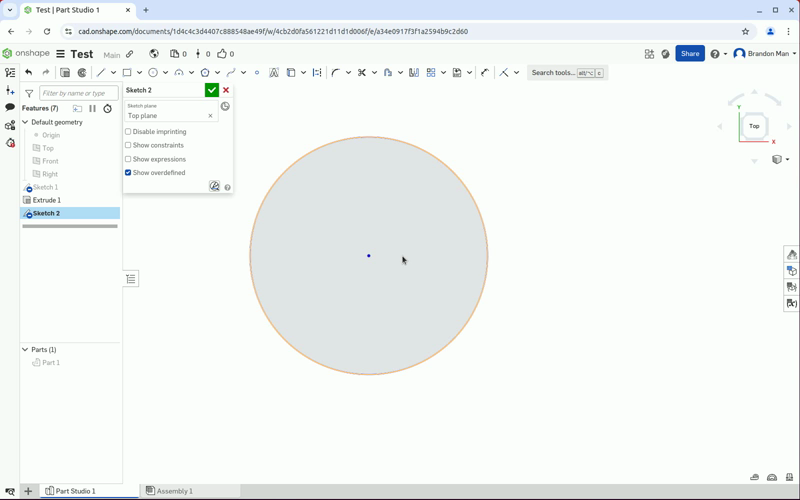
scroll(-6)
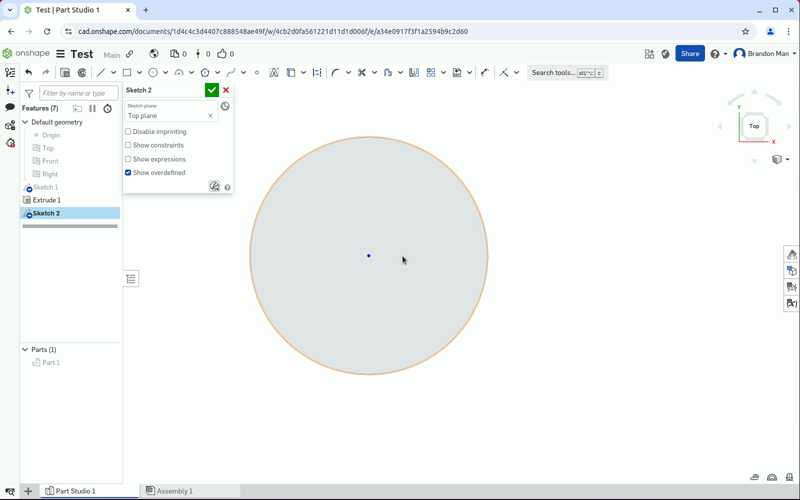
scroll(-6)
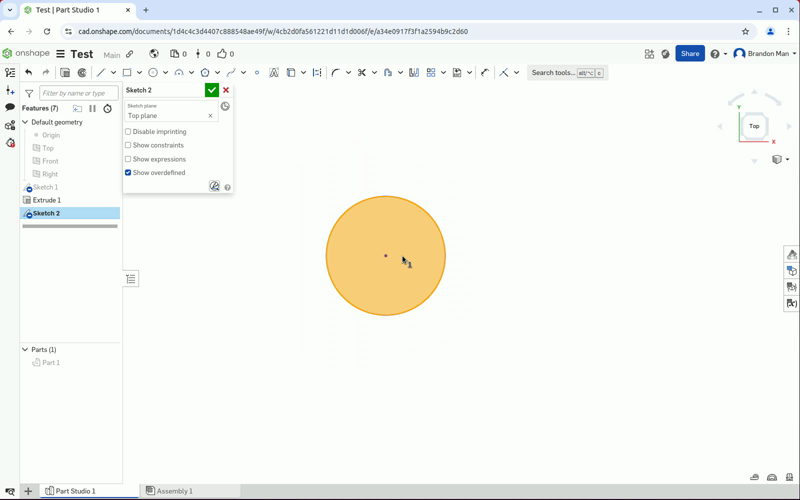
scroll(-6)
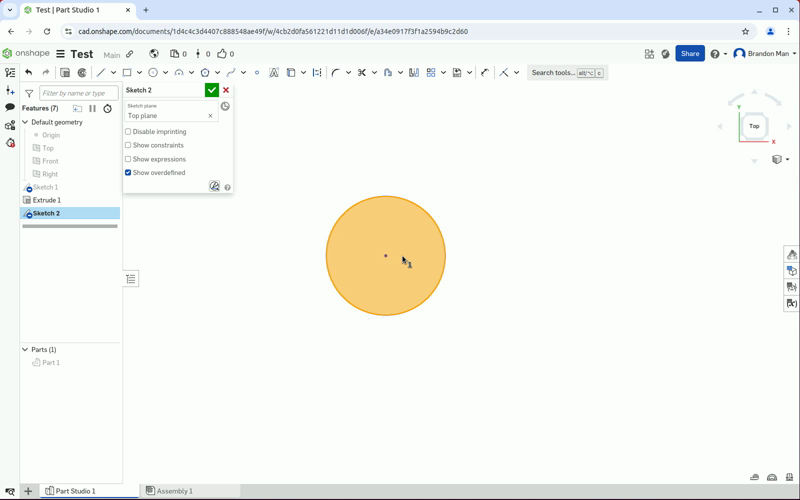
scroll(-6)
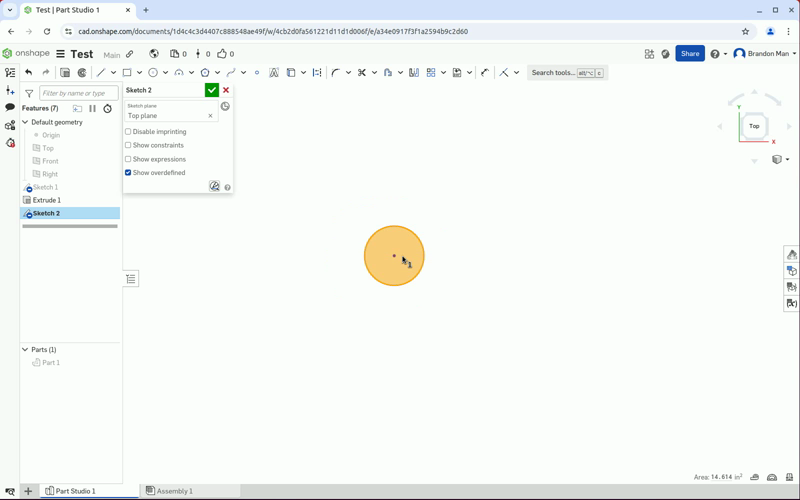
scroll(-6)
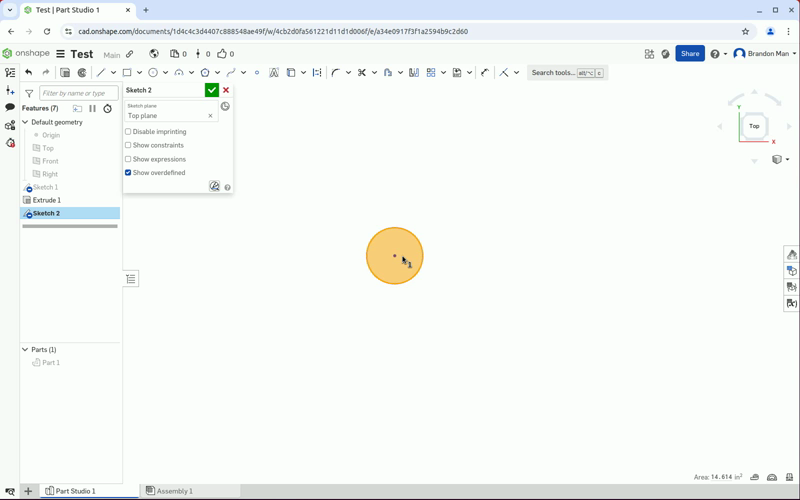
scroll(-6)
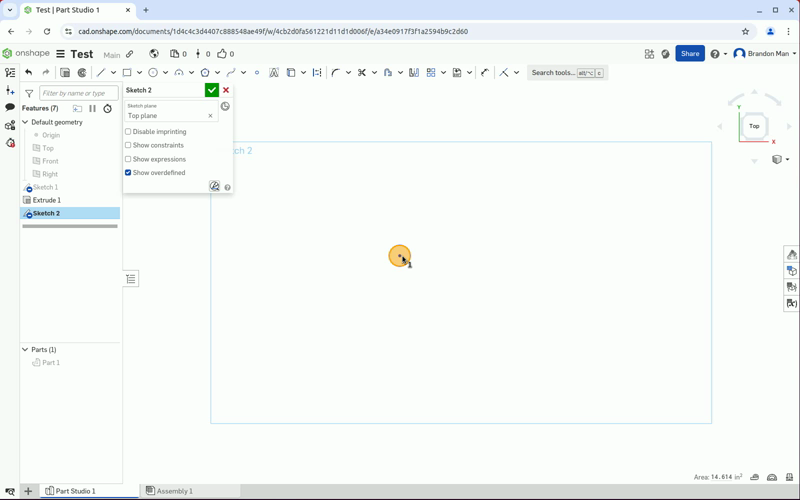
mouse_move(73, 352)
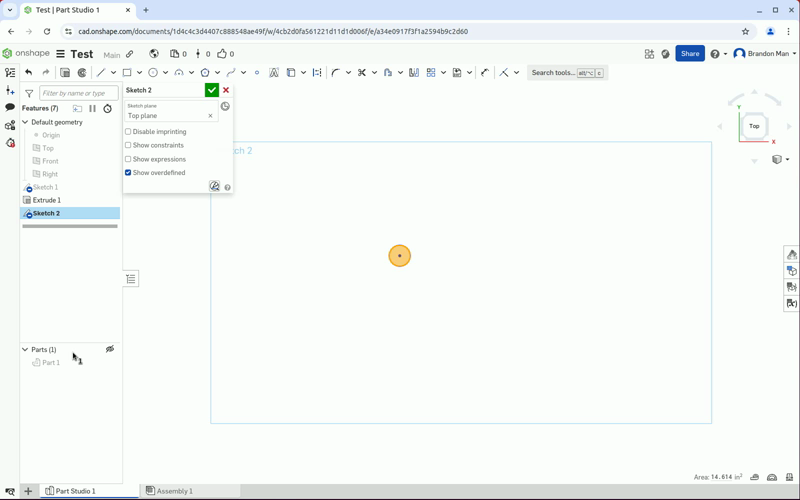
key(shift+y)
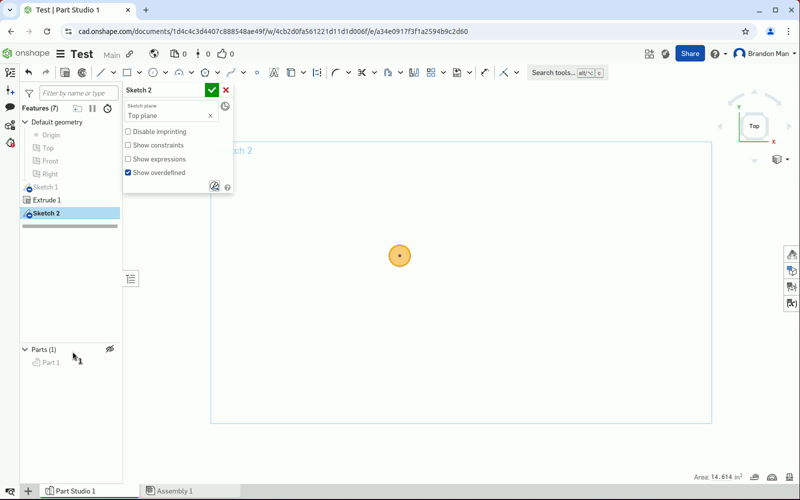
key(shift+e)
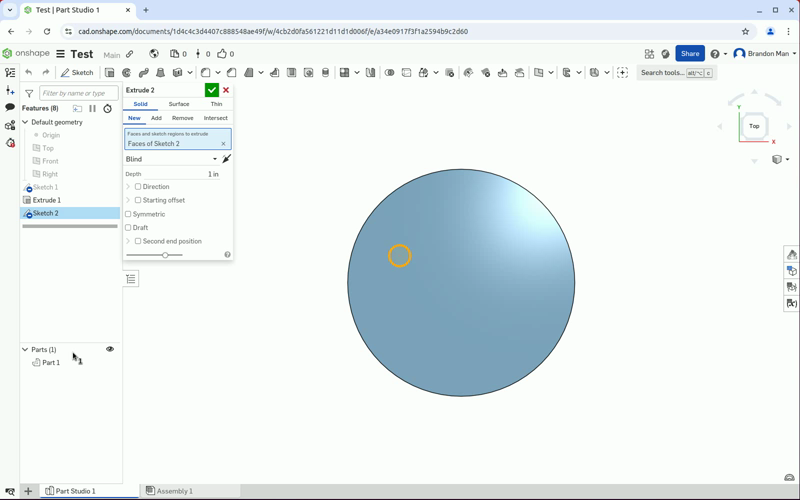
mouse_move(143, 106)
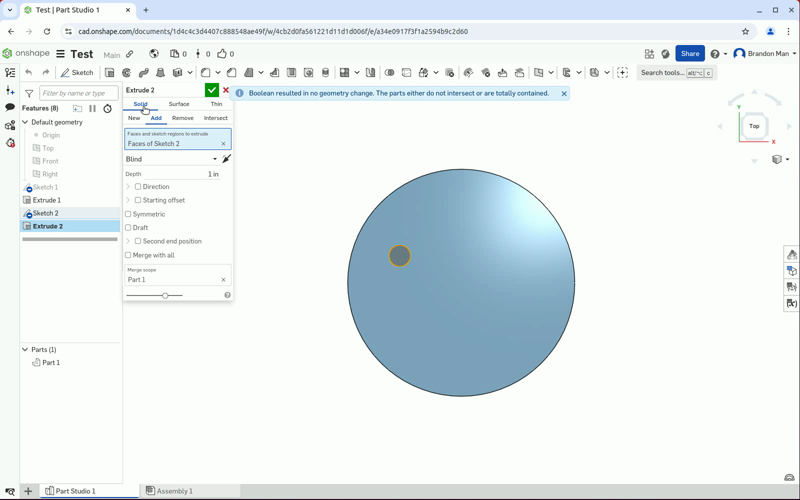
click(143, 106)
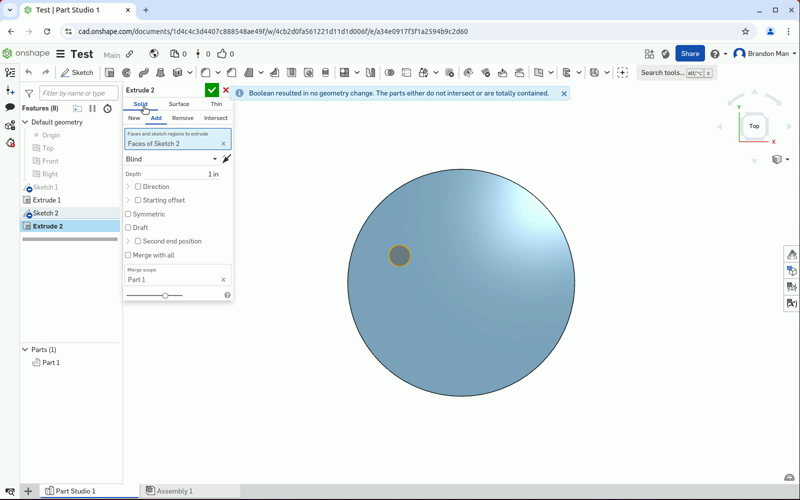
mouse_move(186, 120)
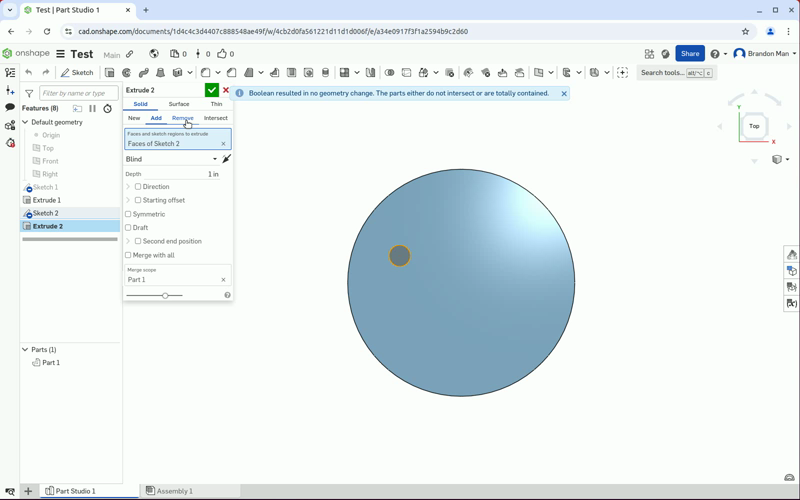
click(186, 120)
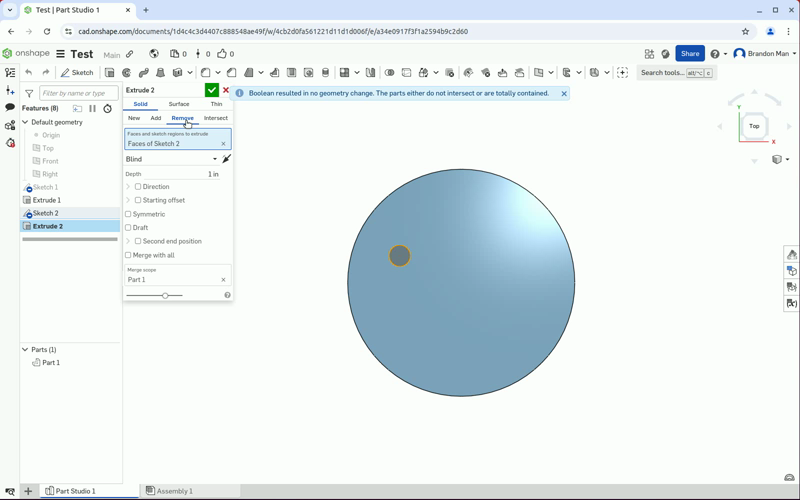
key(tab, 4)
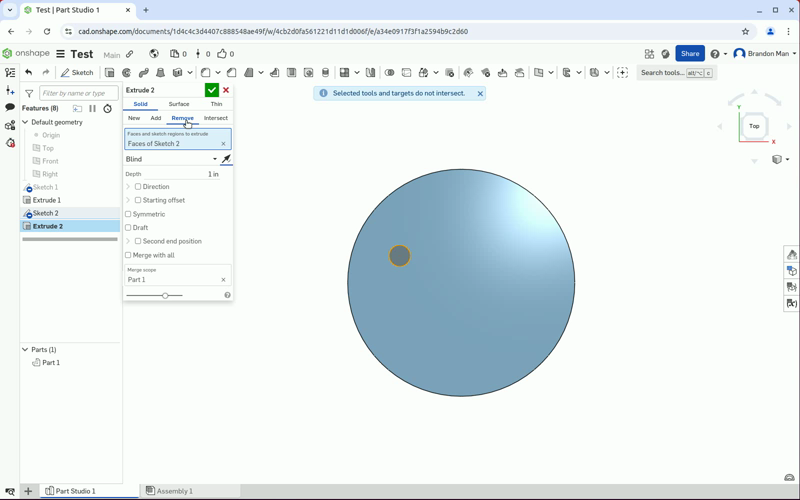
text(-28.163)
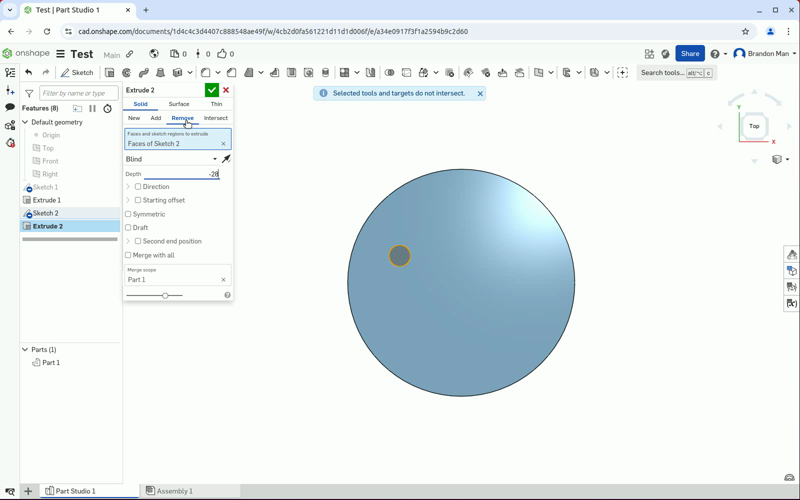
key(tab, 6)
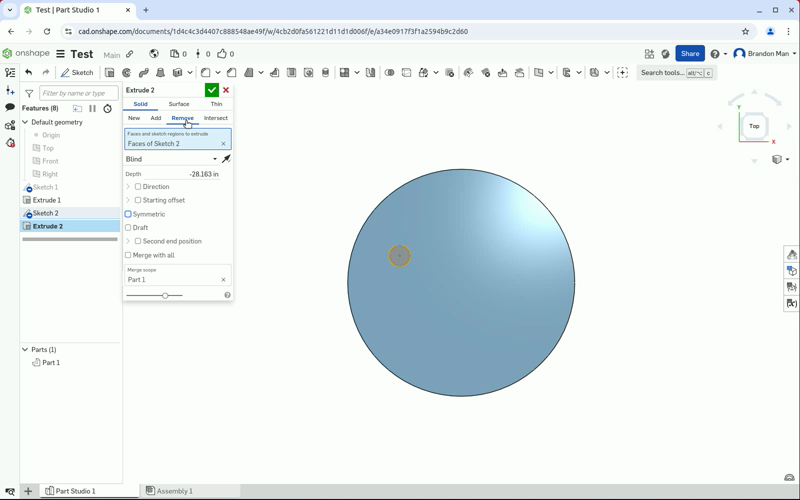
key(space)
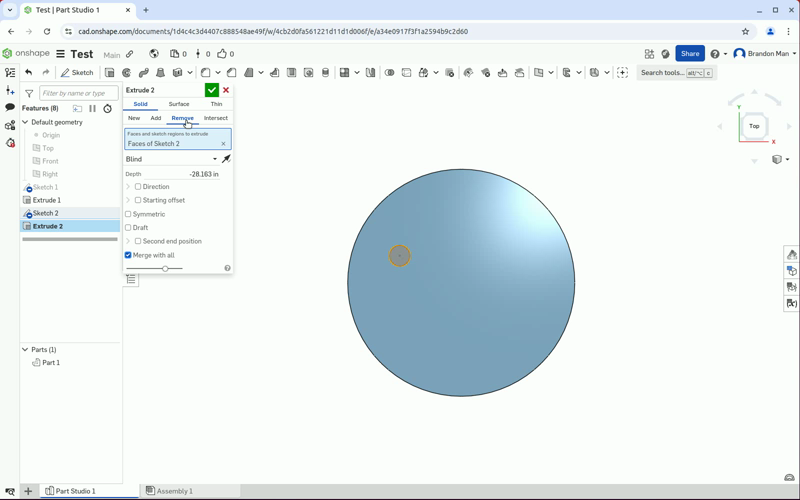
key(enter)
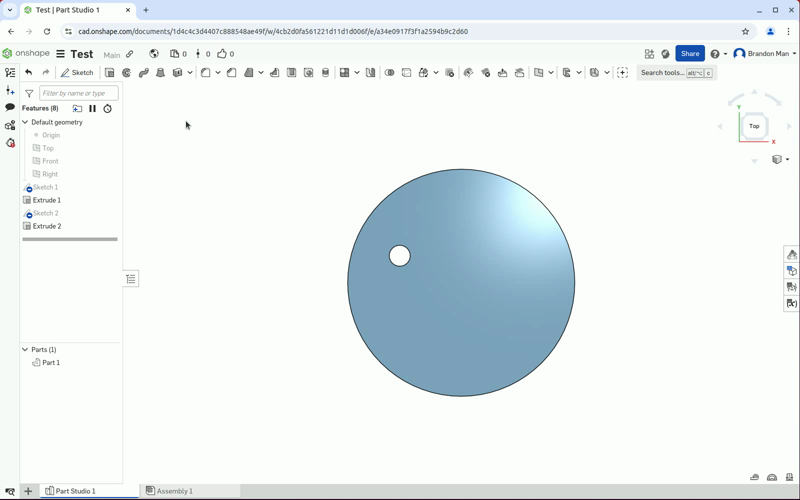
key(shift+h)
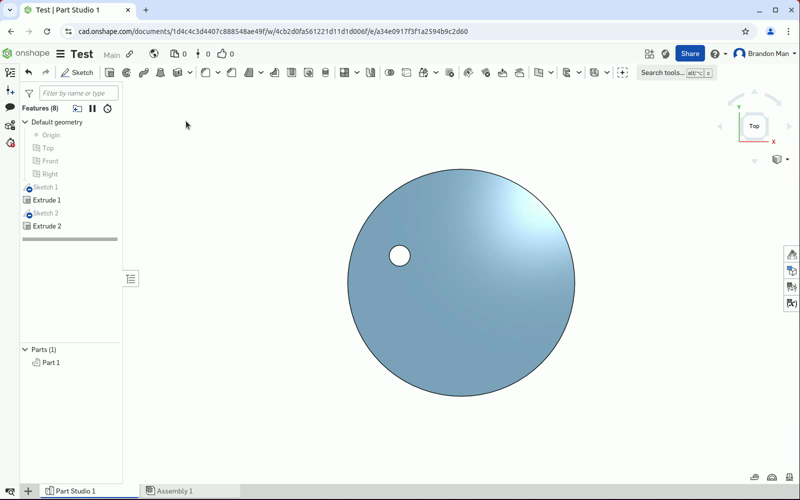
key(shift+h)
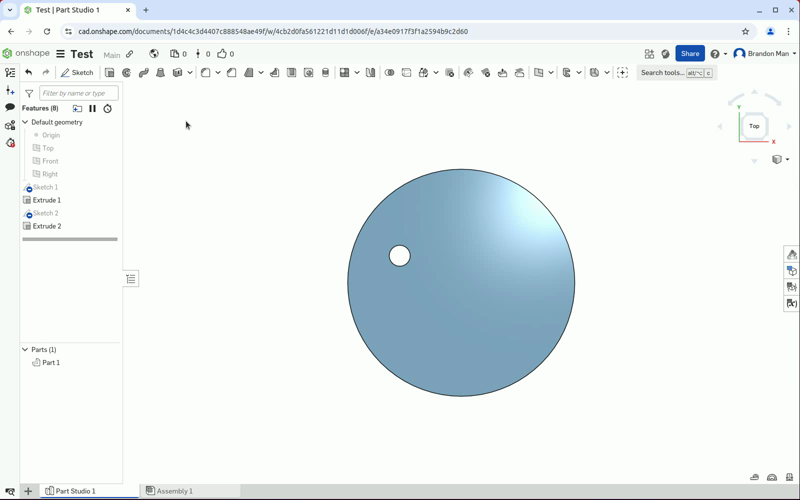
key(shift+7)
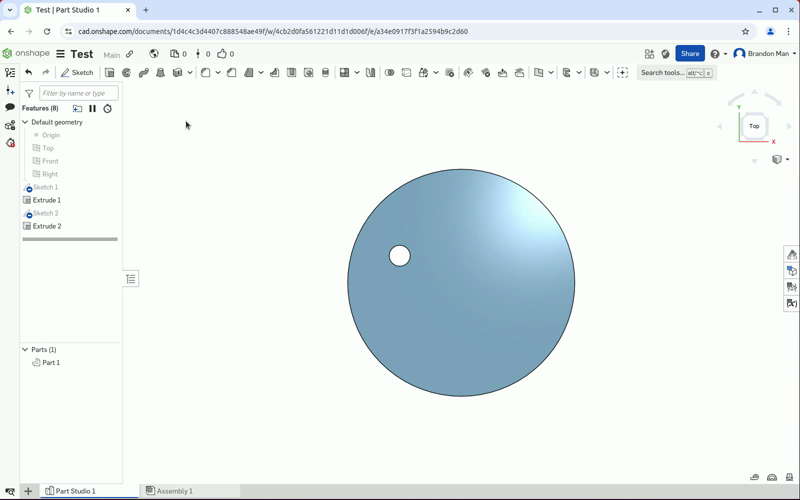
key(up, 3)
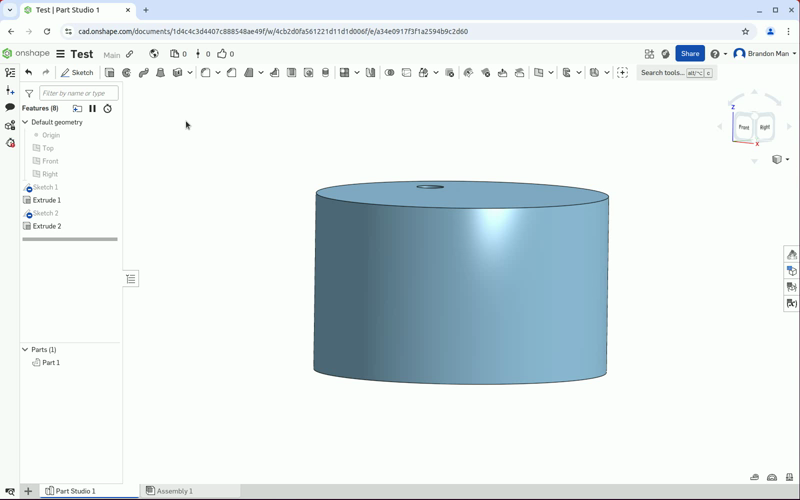
key(left, 3)
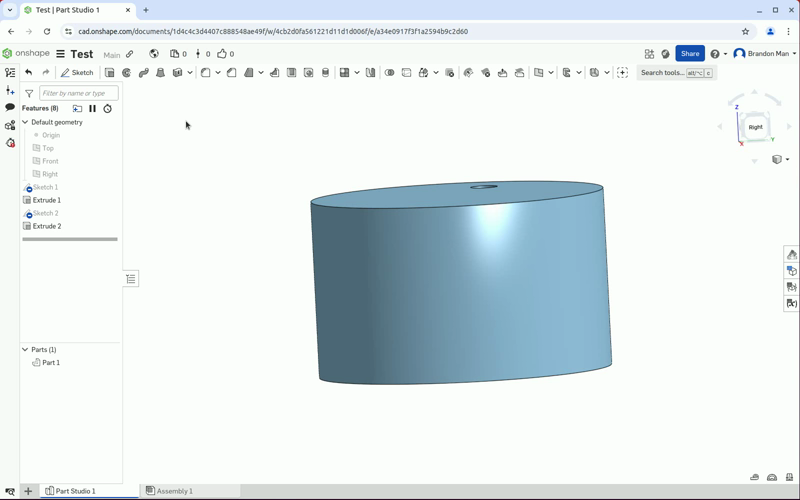
key(right, 3)
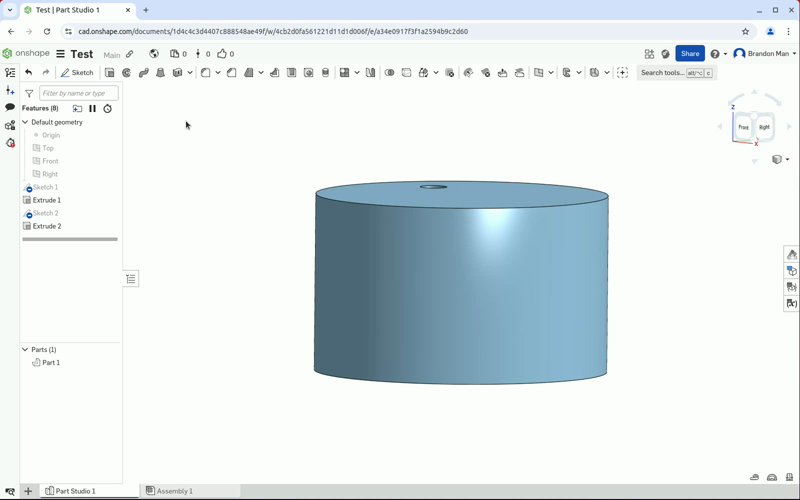
key(down, 3)
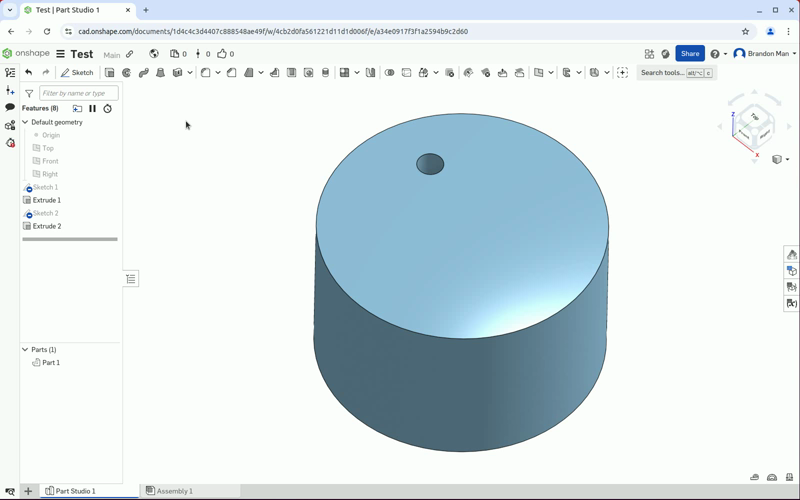
mouse_move(73, 189)
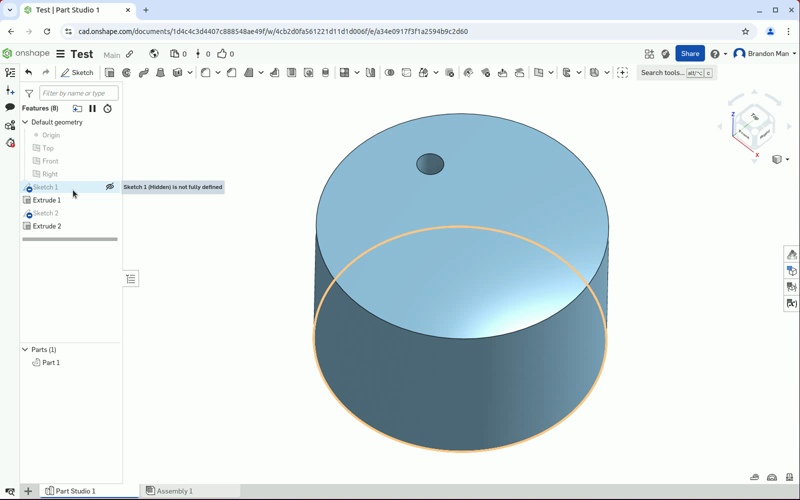
click(73, 189)